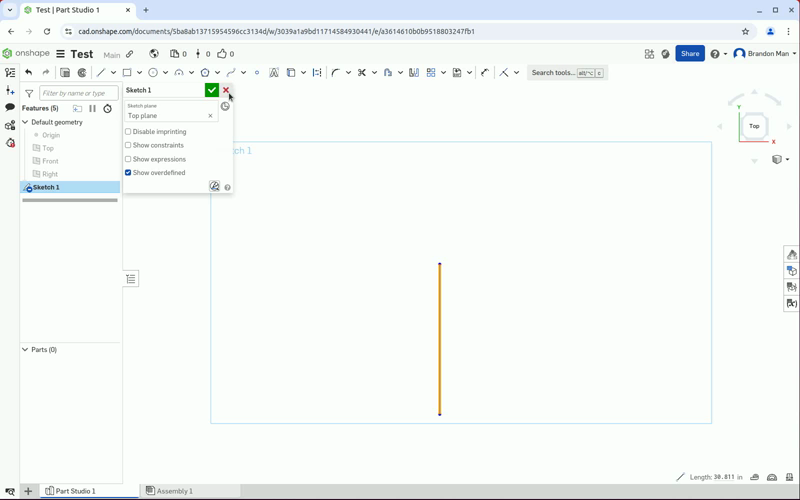
key(shift+h)
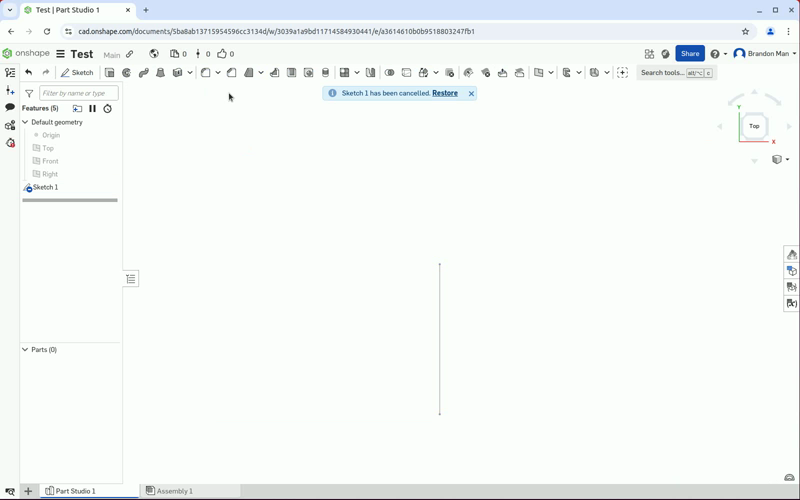
key(shift+s)
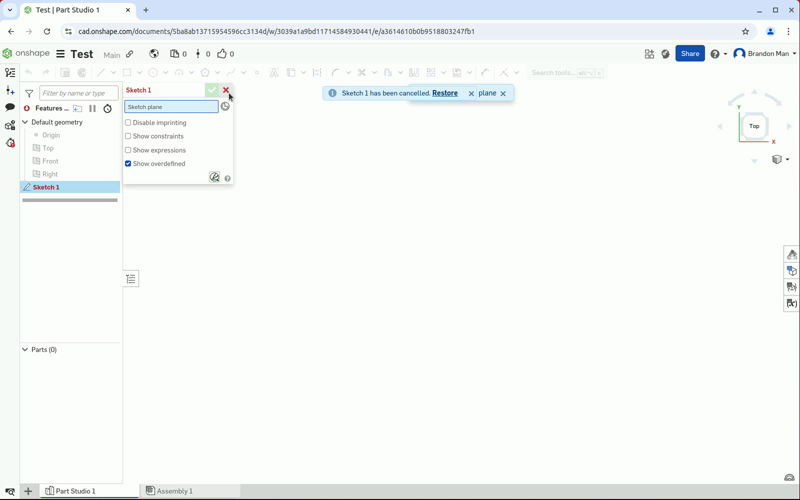
mouse_move(73, 150)
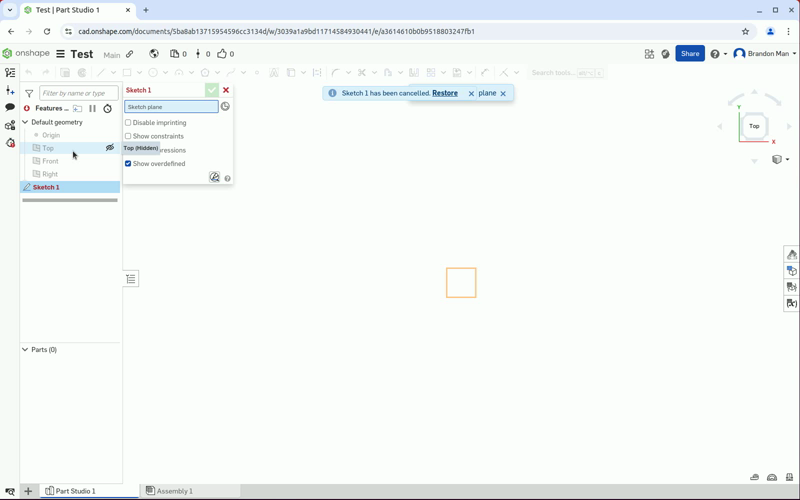
click(73, 150)
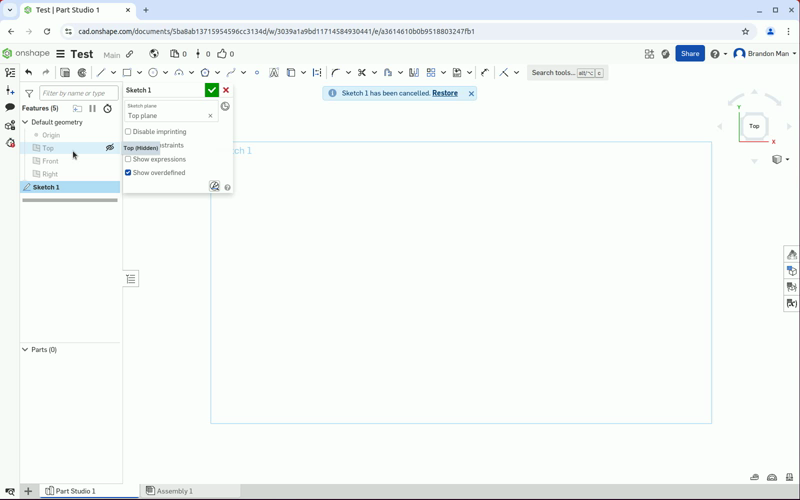
mouse_move(73, 352)
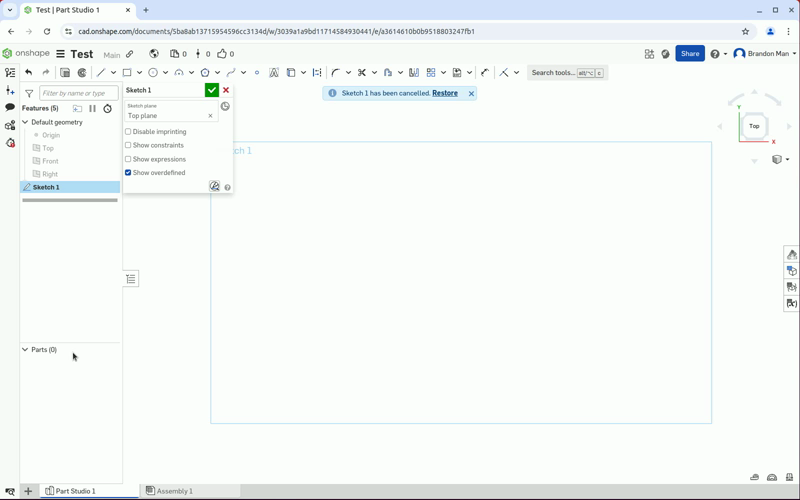
key(y)
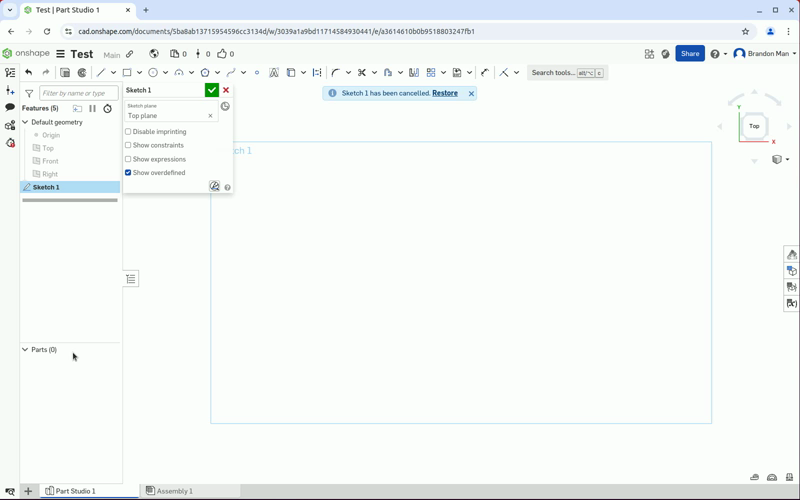
key(l)
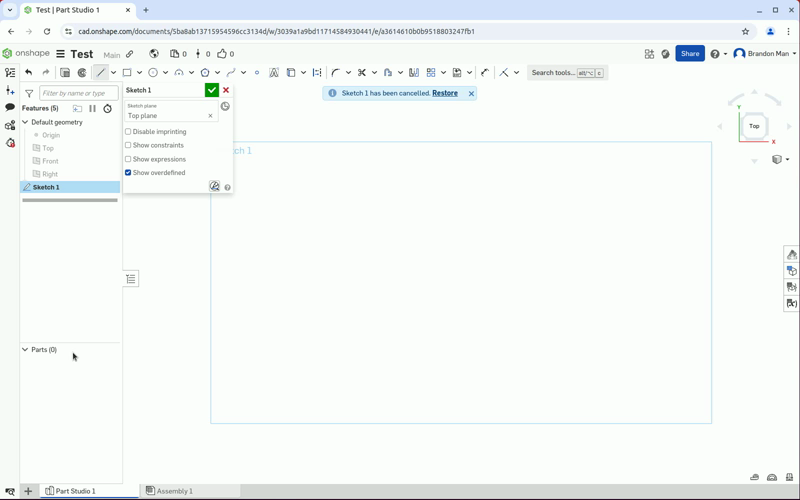
key_down(shift)
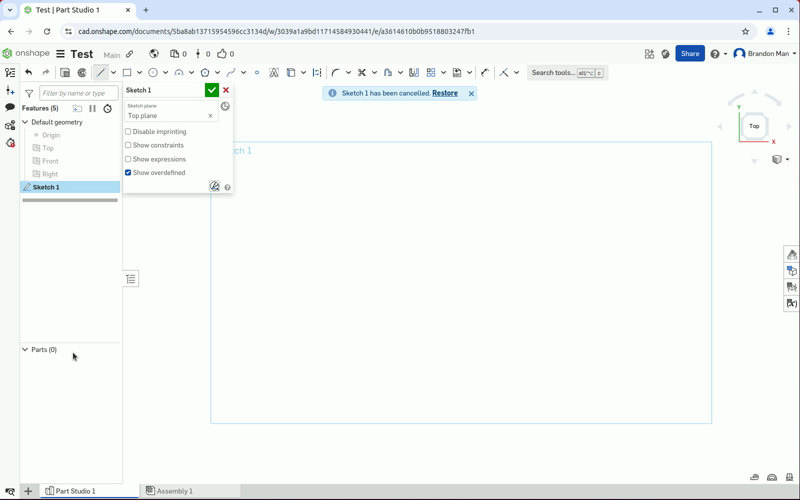
mouse_move(348, 355)
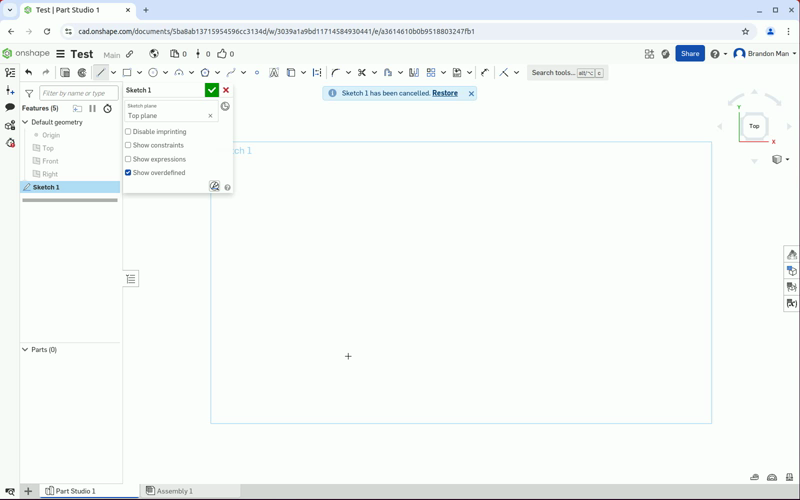
click(348, 355)
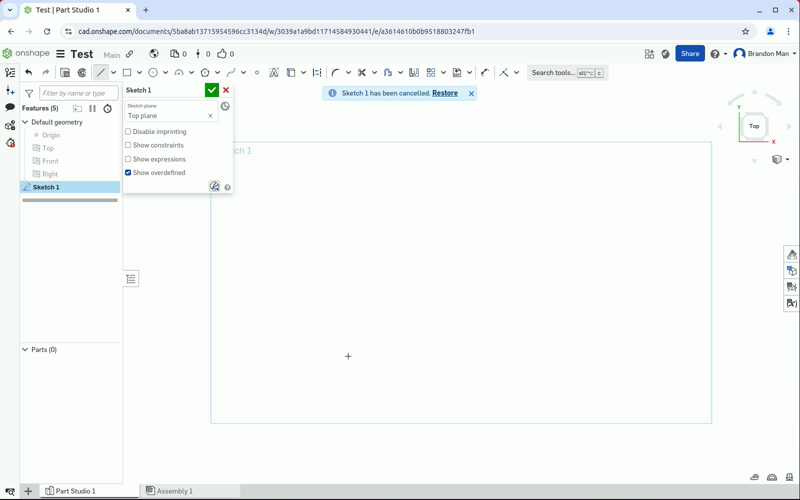
key_up(shift)
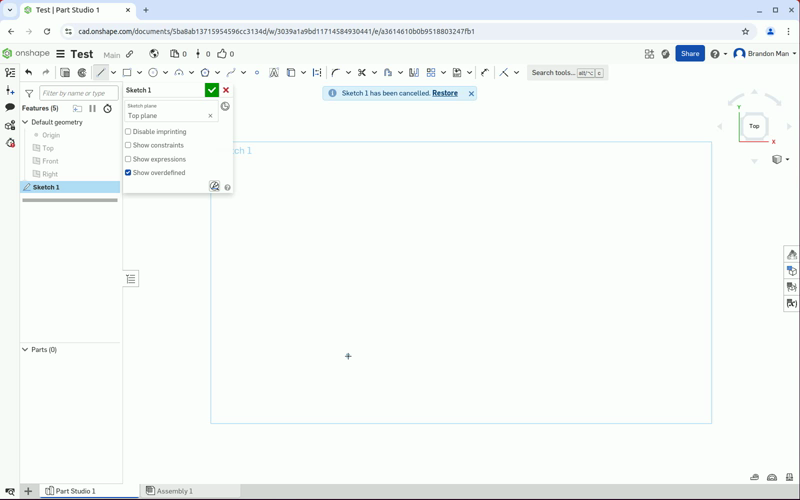
key_down(shift)
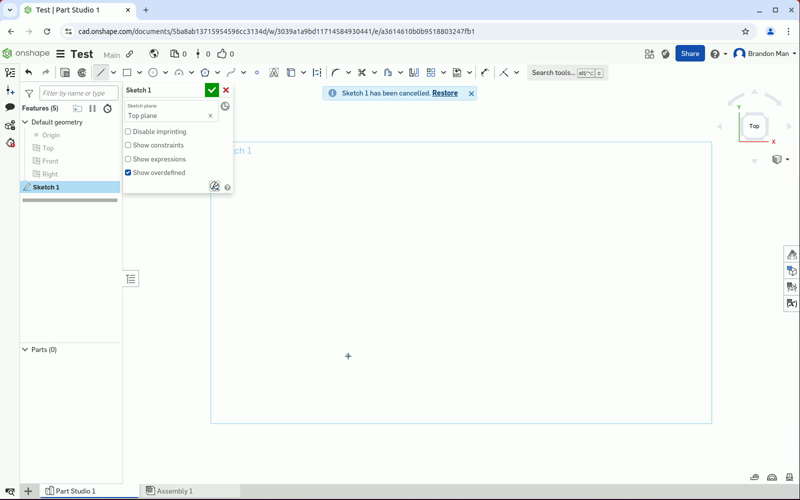
mouse_move(572, 355)
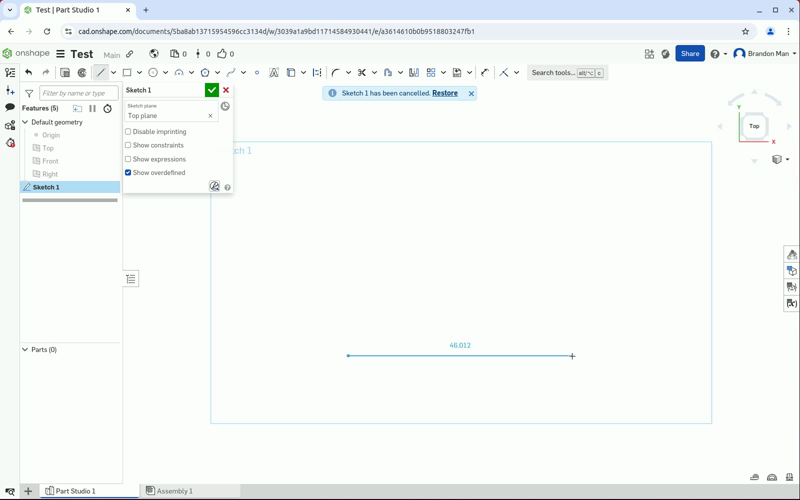
click(572, 355)
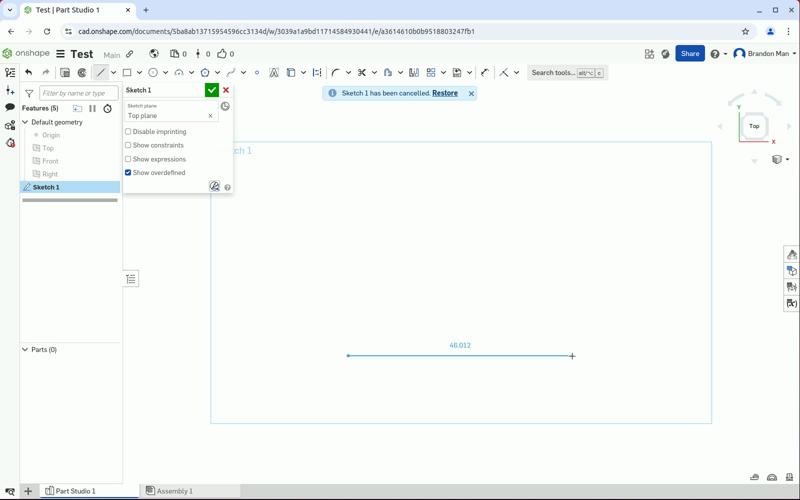
key_up(shift)
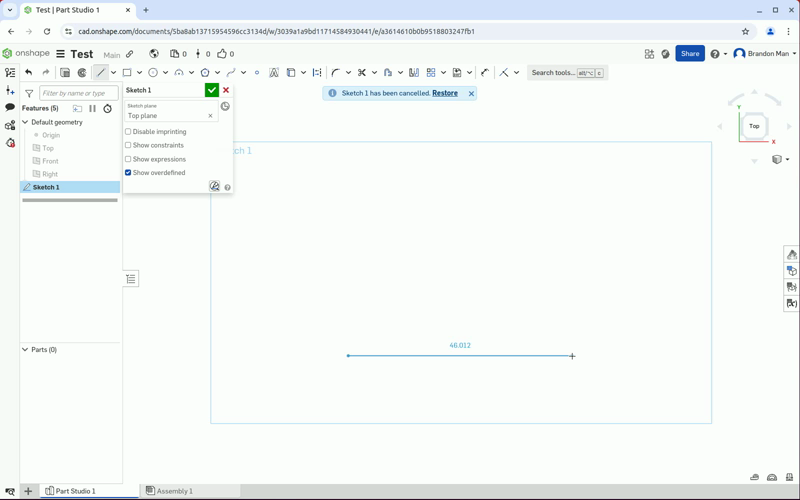
key_down(shift)
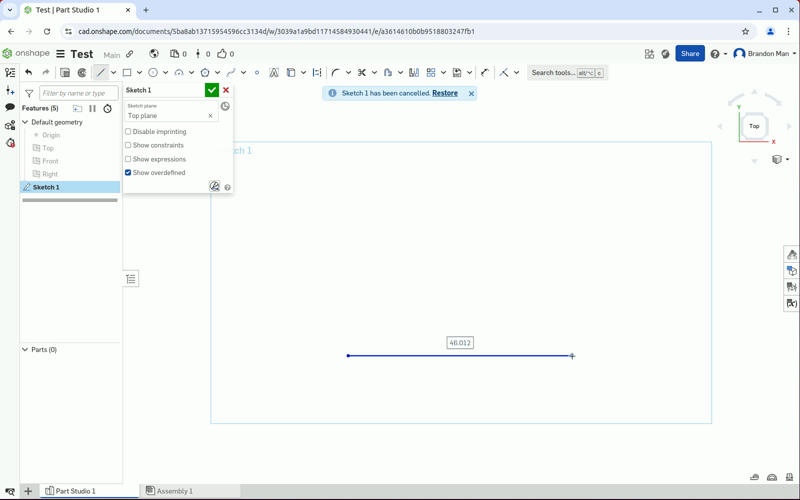
mouse_move(572, 209)
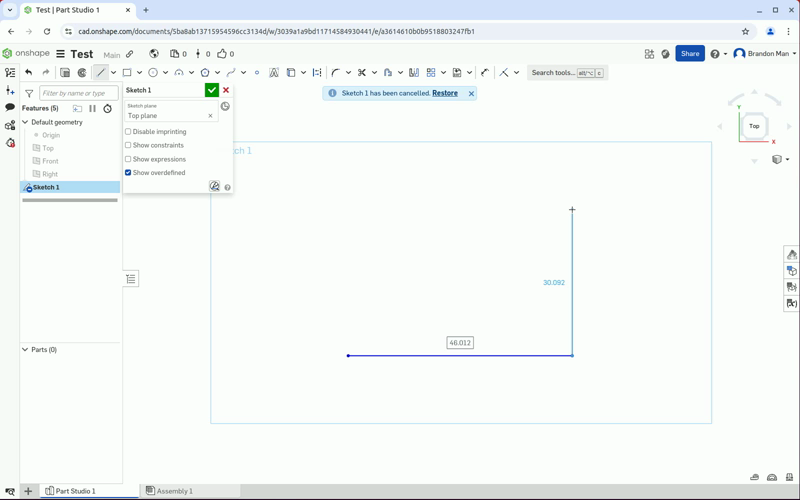
click(572, 209)
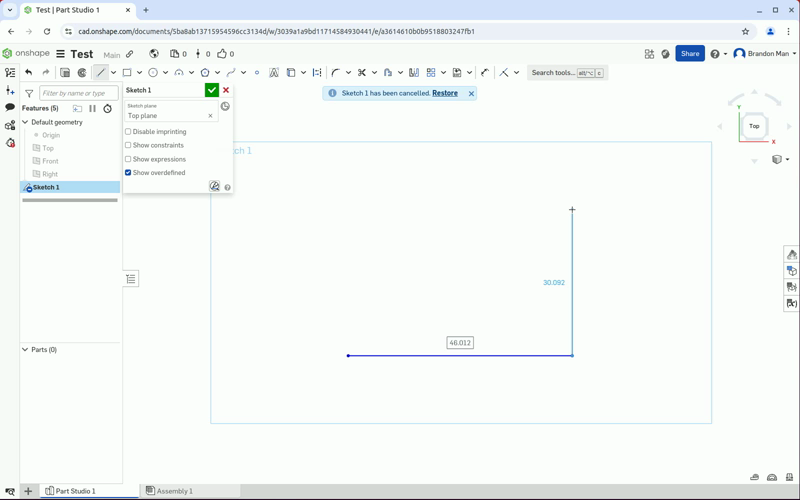
key_up(shift)
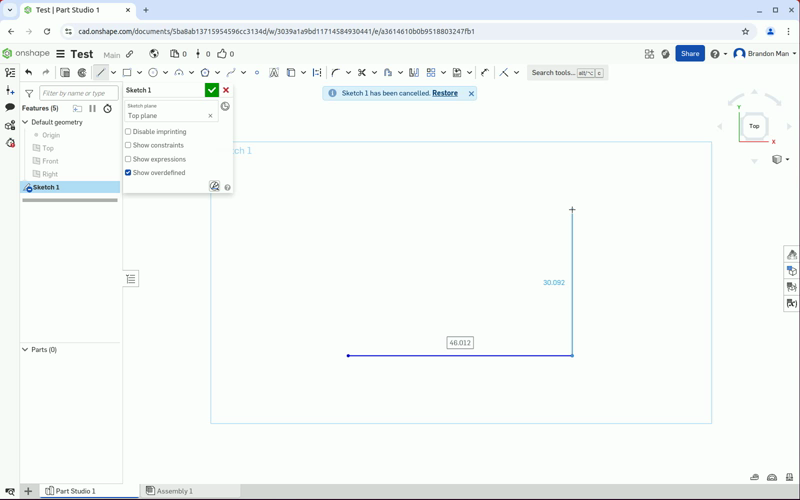
key_down(shift)
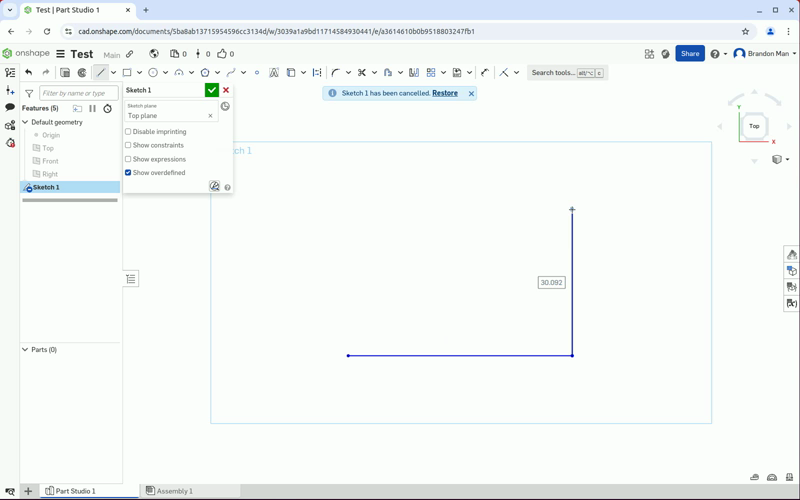
mouse_move(348, 209)
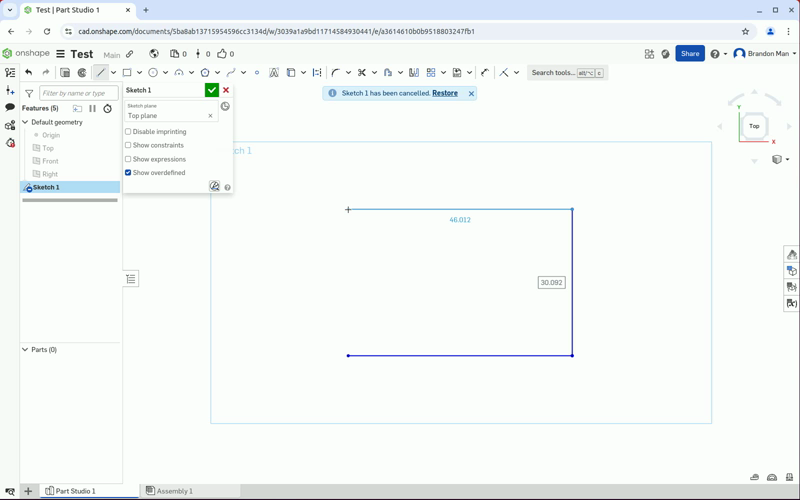
click(348, 209)
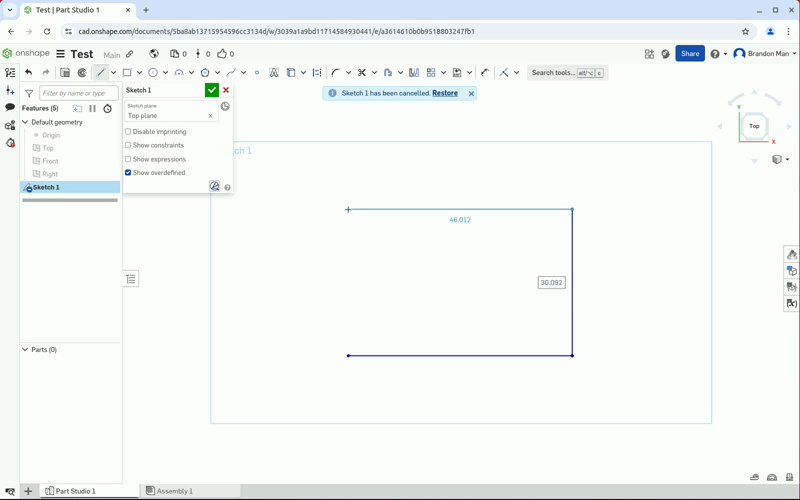
key_up(shift)
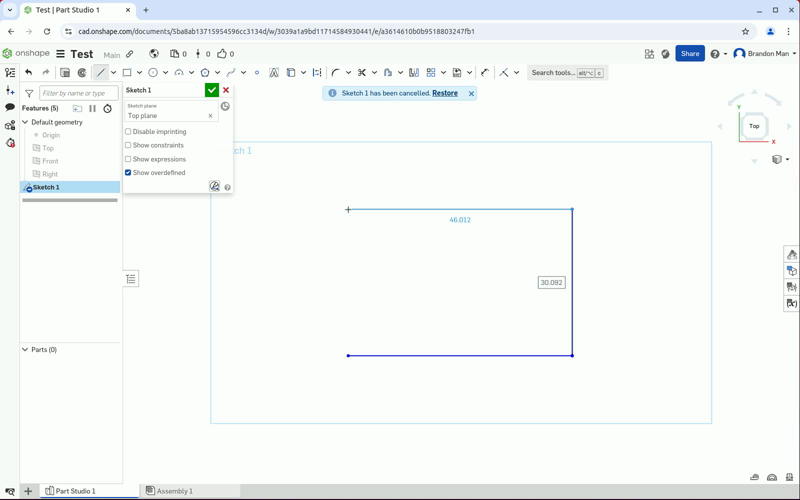
key_down(shift)
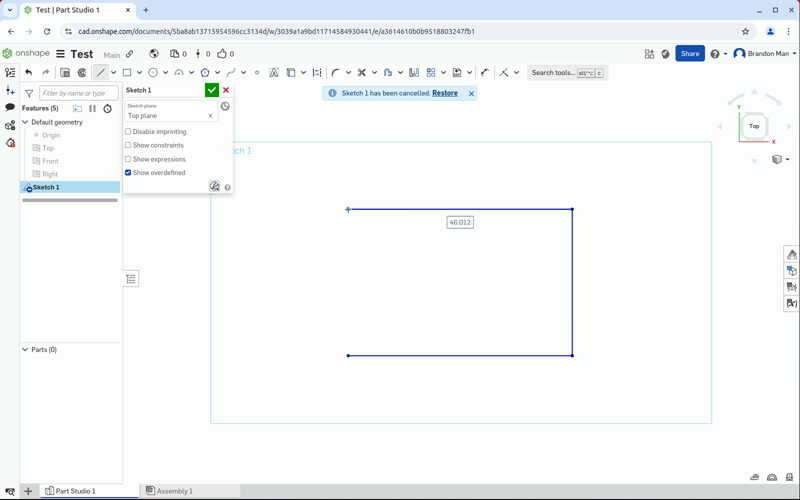
mouse_move(348, 355)
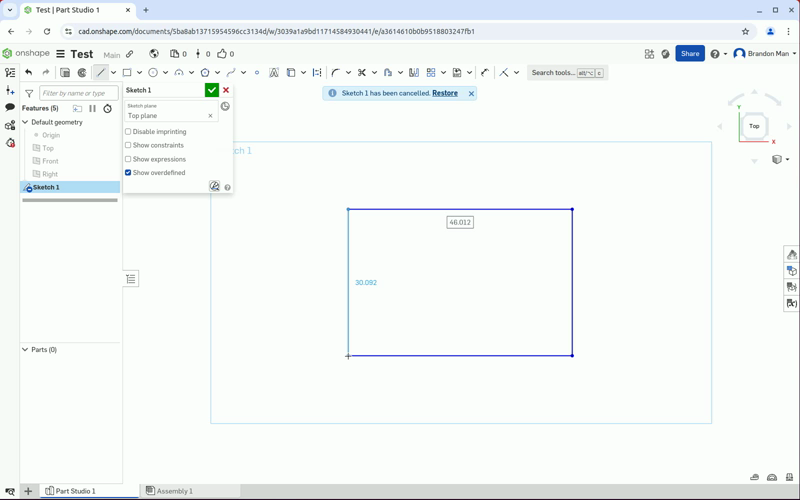
key_up(shift)
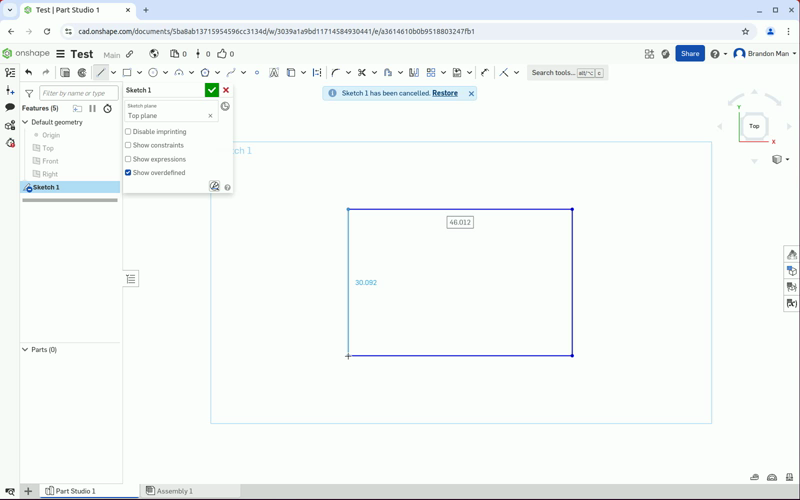
click(348, 355)
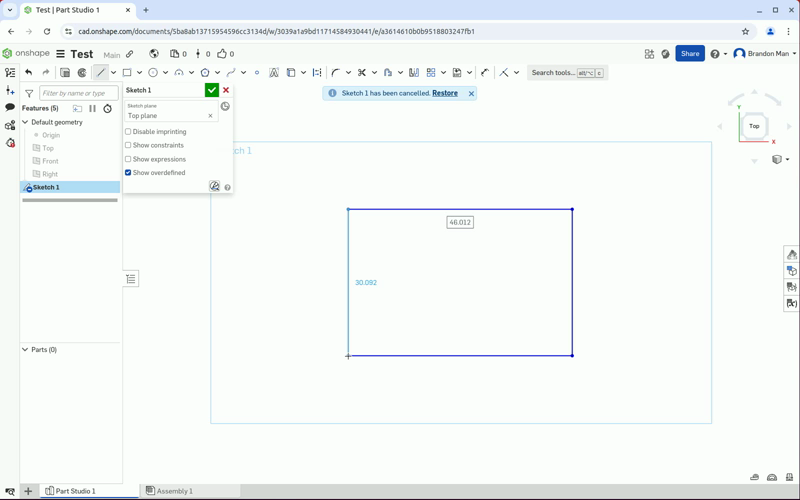
key(esc)
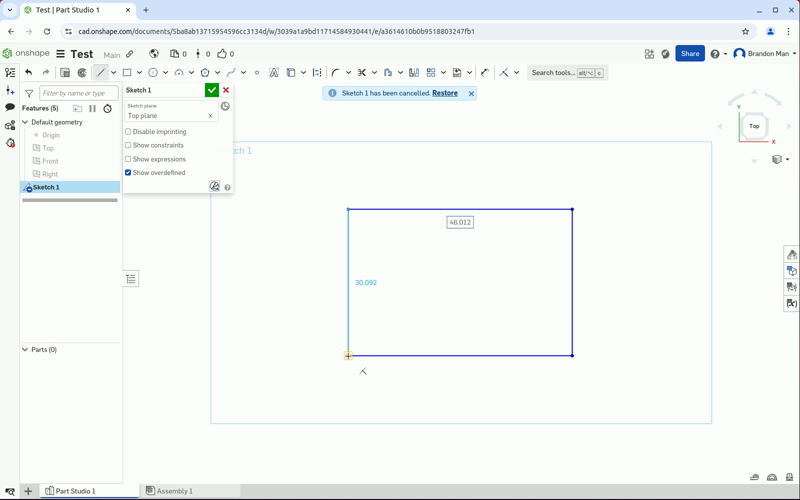
mouse_move(428, 316)
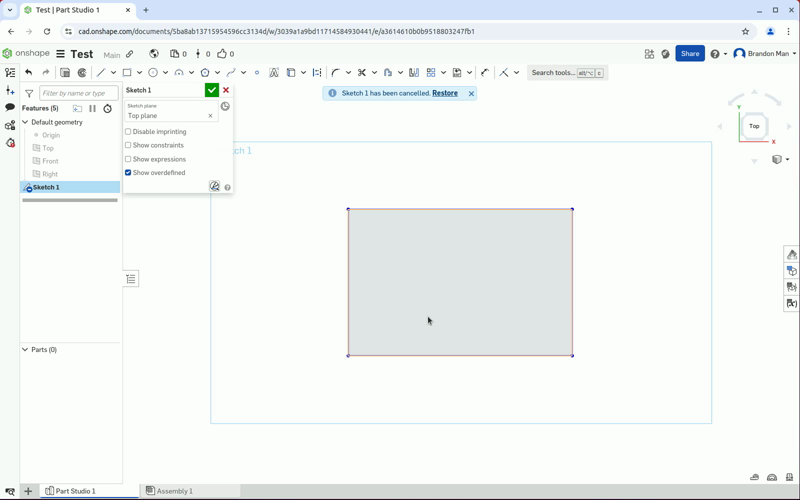
click(428, 316)
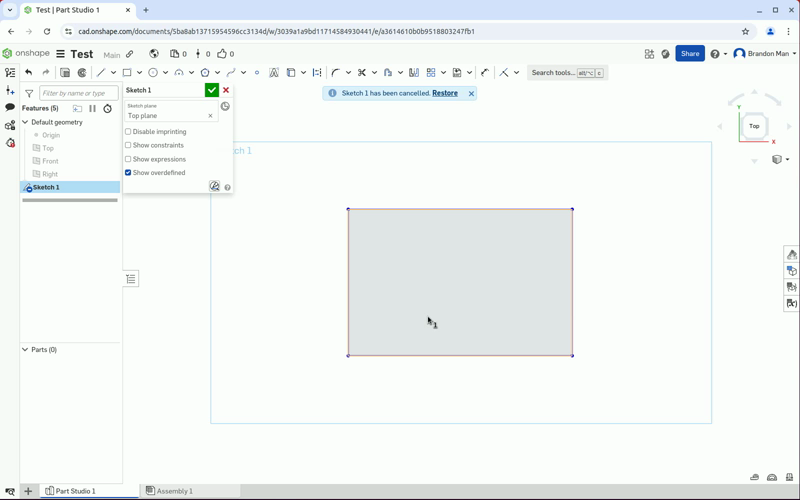
mouse_move(73, 352)
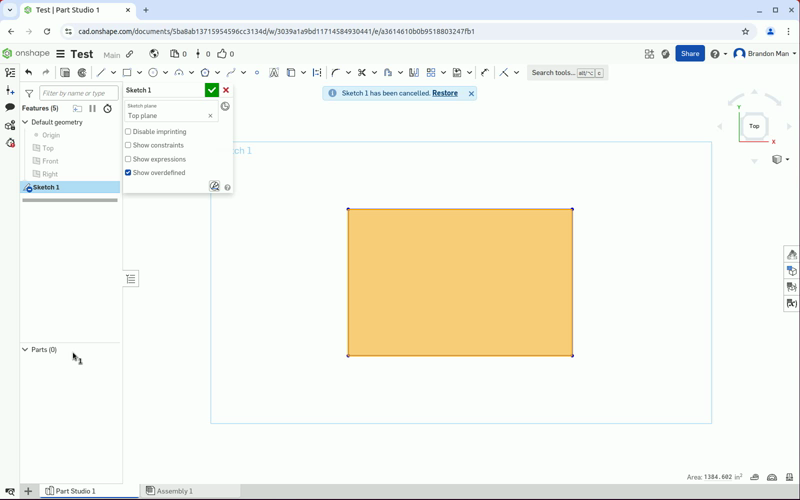
key(shift+y)
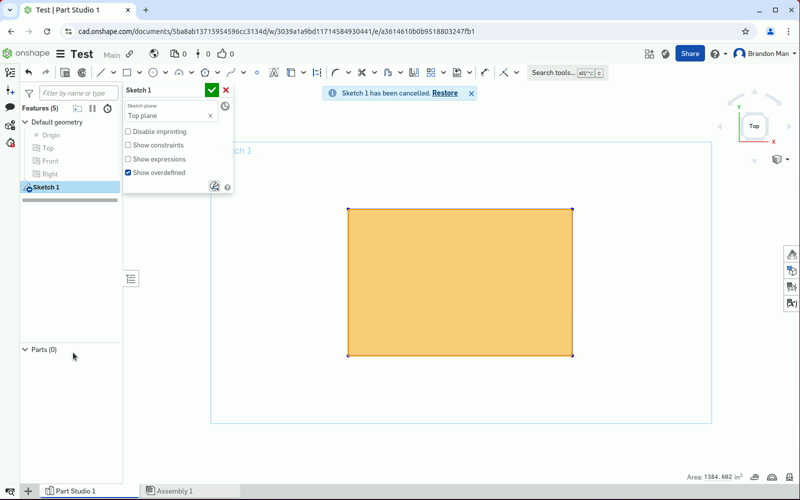
key(shift+e)
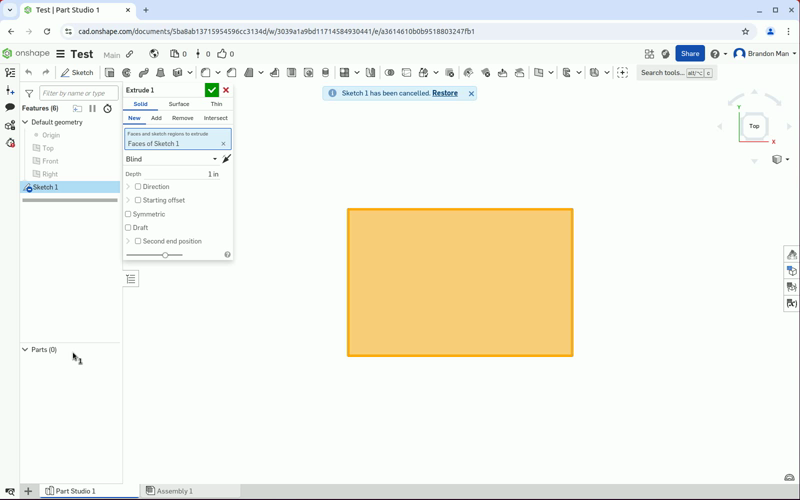
mouse_move(143, 106)
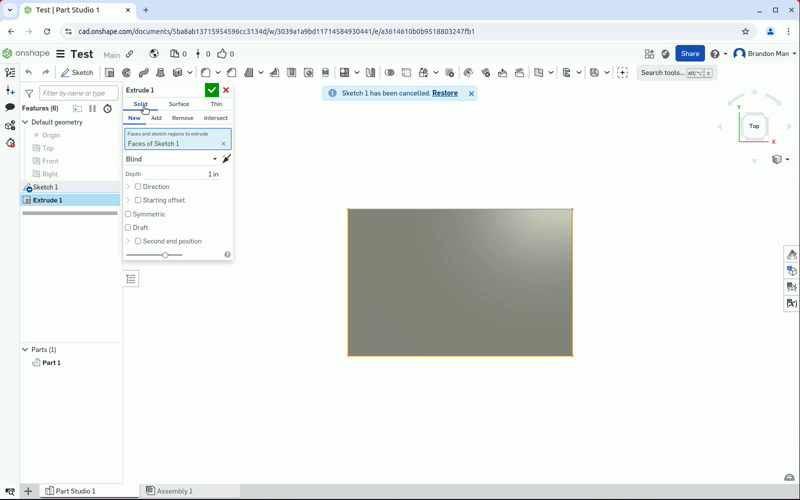
click(143, 106)
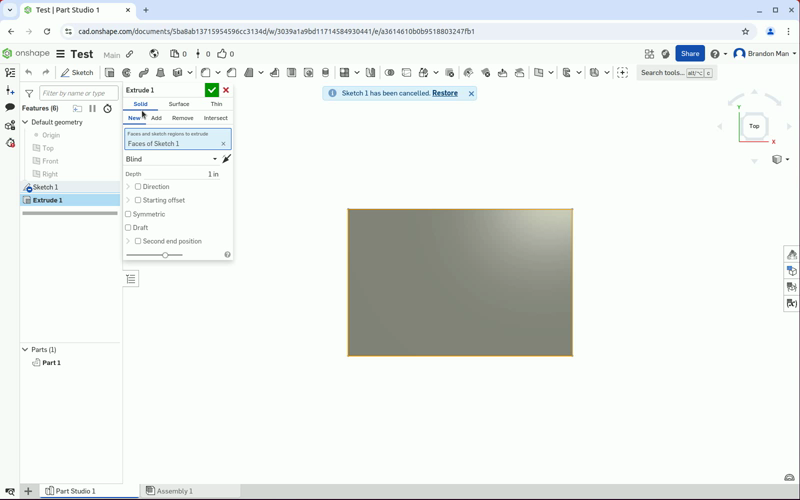
mouse_move(137, 120)
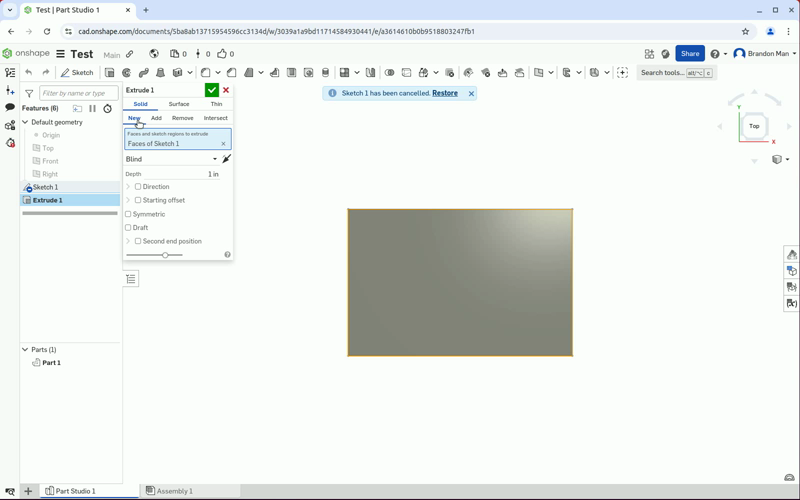
click(137, 120)
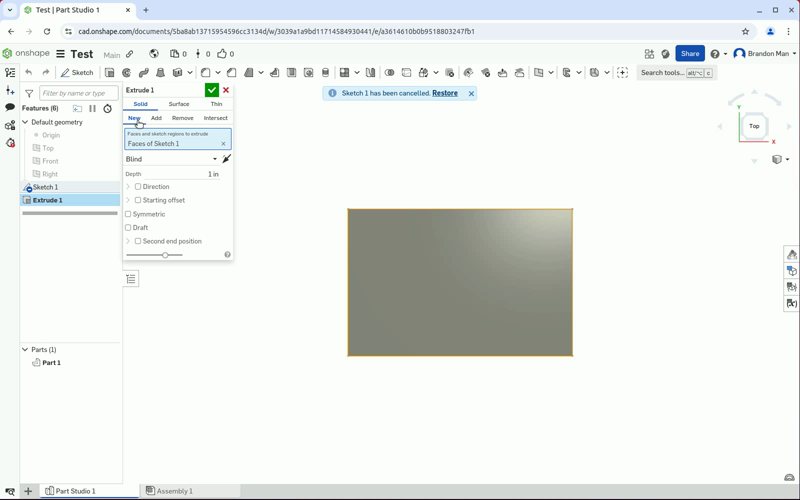
key(tab, 4)
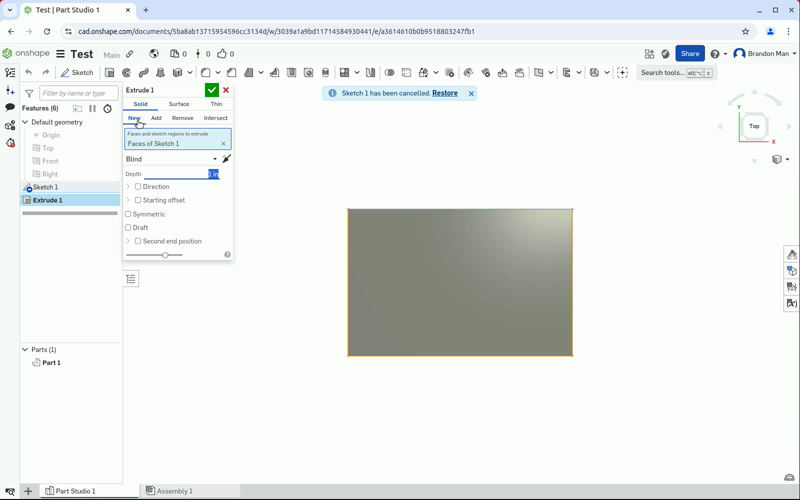
text(-0.241)
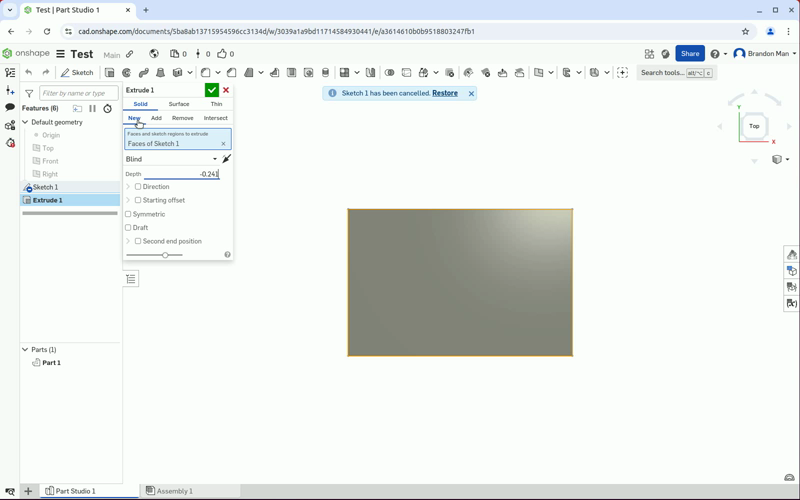
key(enter)
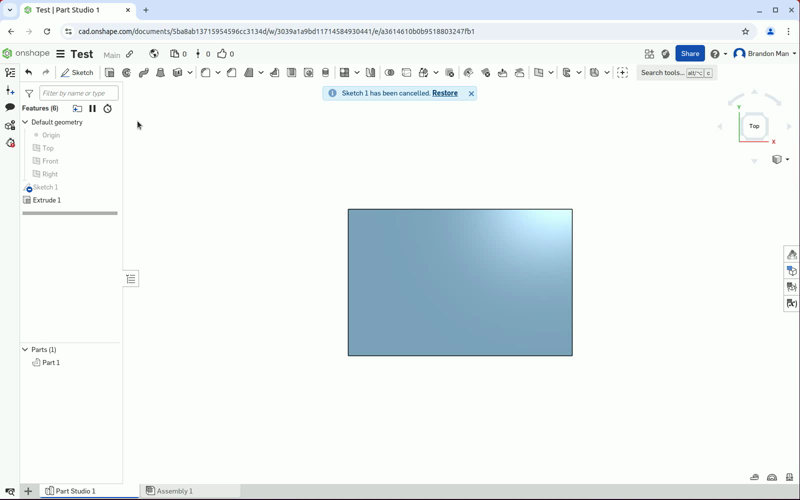
key(shift+h)
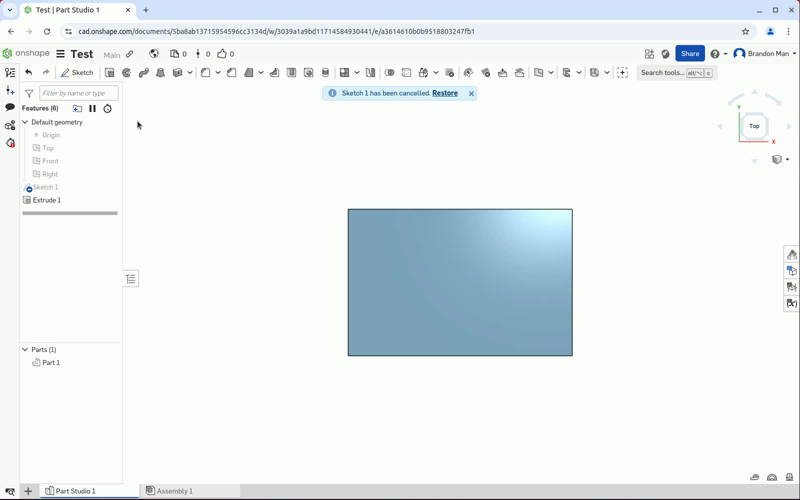
key(shift+h)
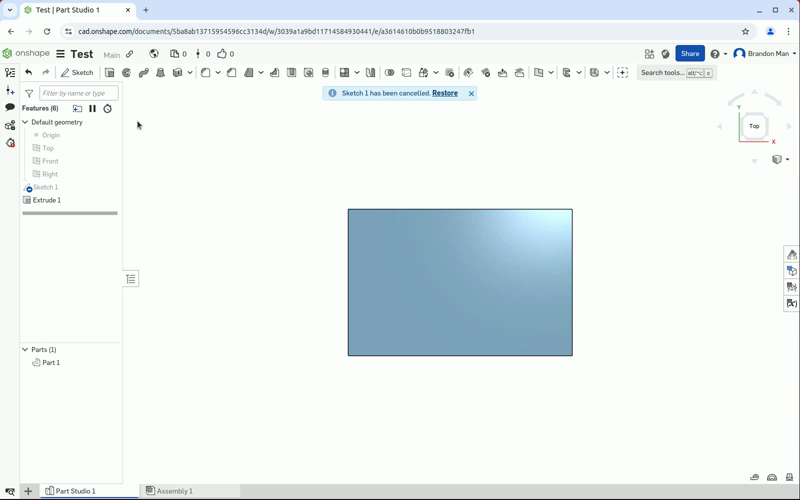
mouse_move(73, 189)
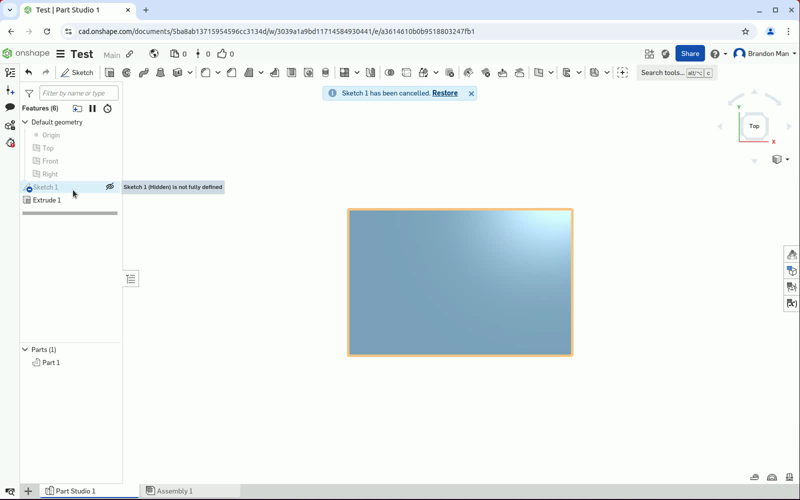
click(73, 189)
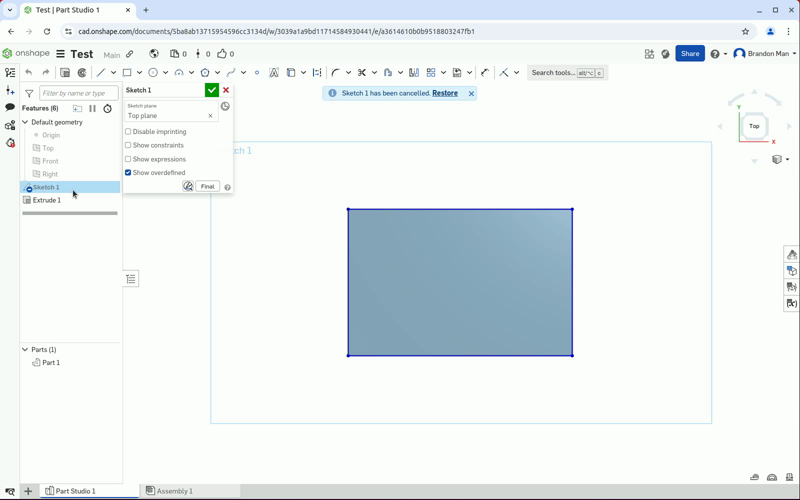
mouse_move(229, 92)
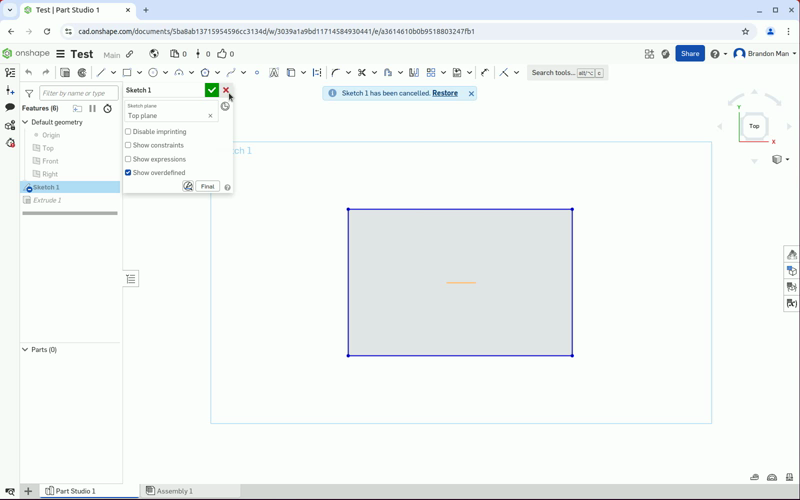
click(229, 92)
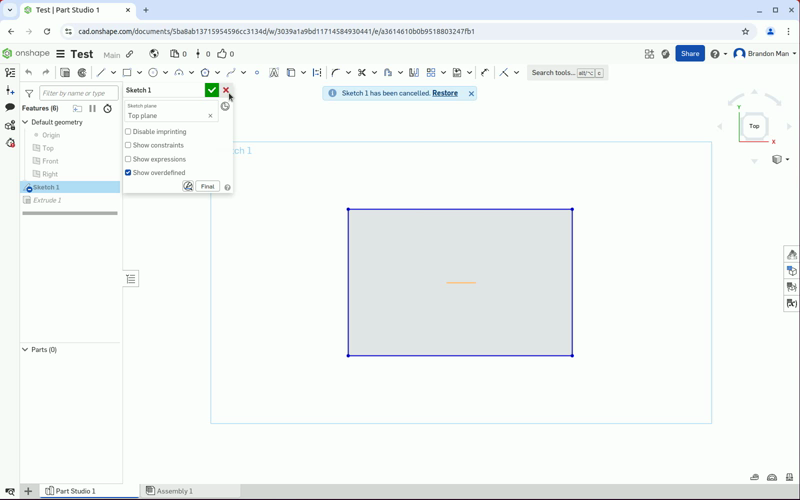
key(shift+s)
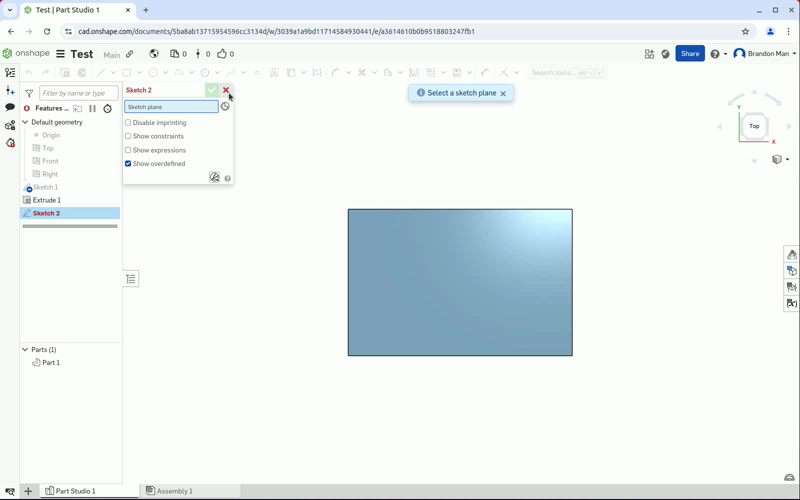
mouse_move(73, 150)
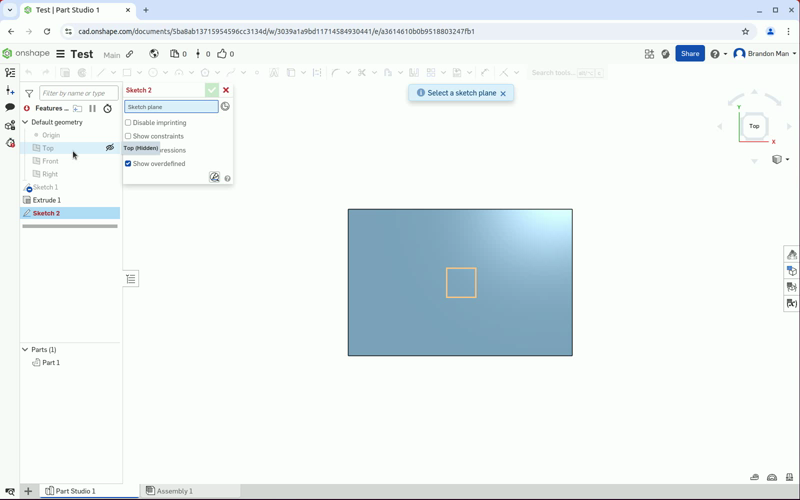
click(73, 150)
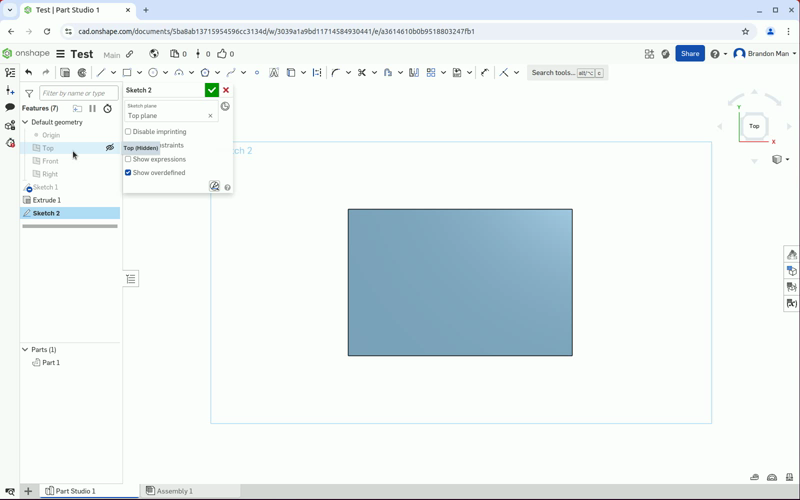
mouse_move(73, 352)
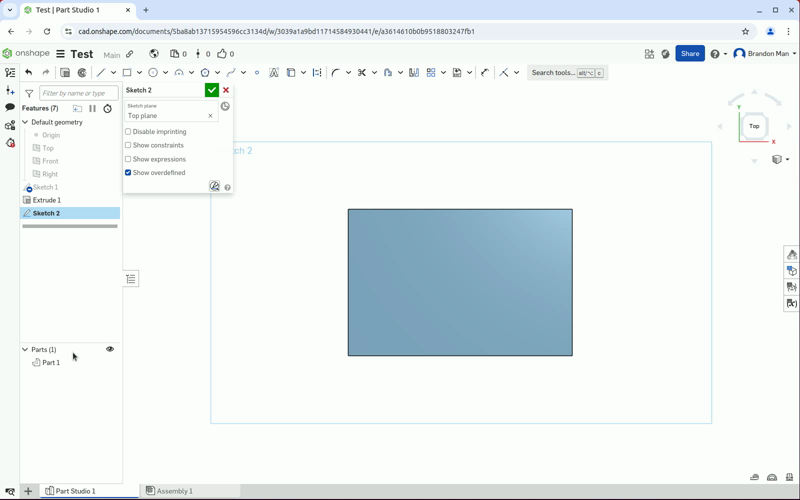
key(y)
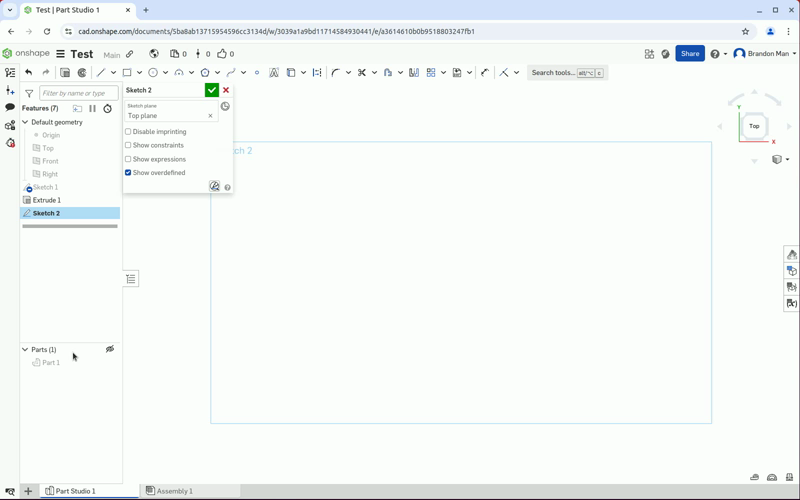
key(c)
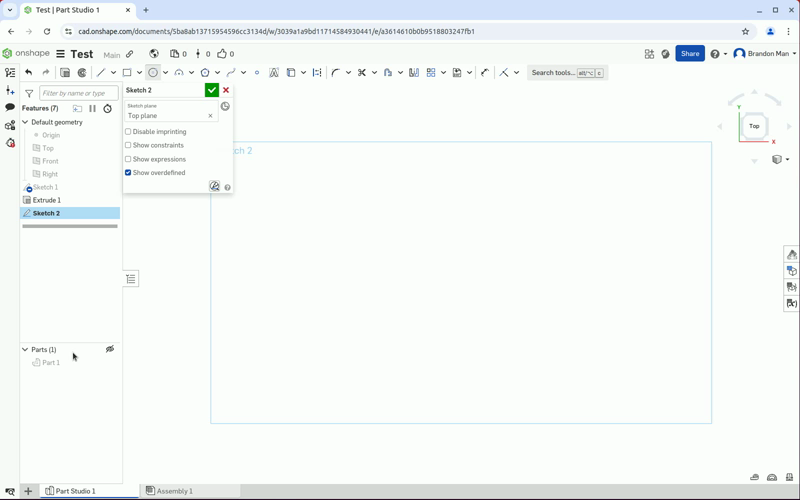
key_down(shift)
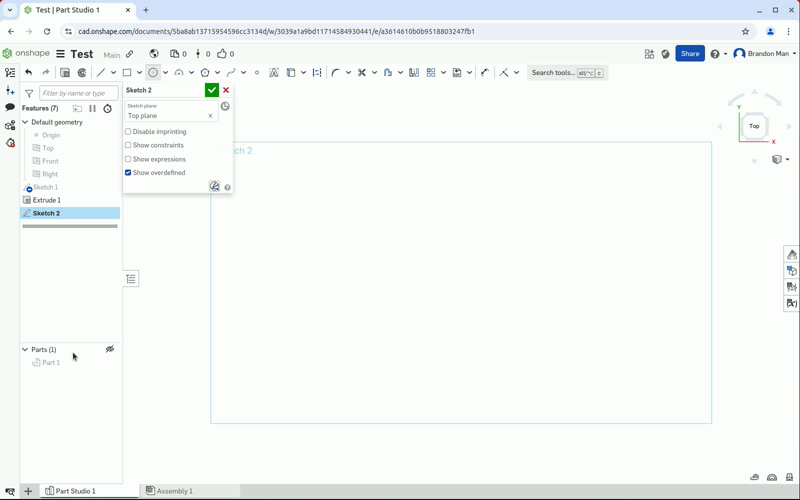
mouse_move(461, 282)
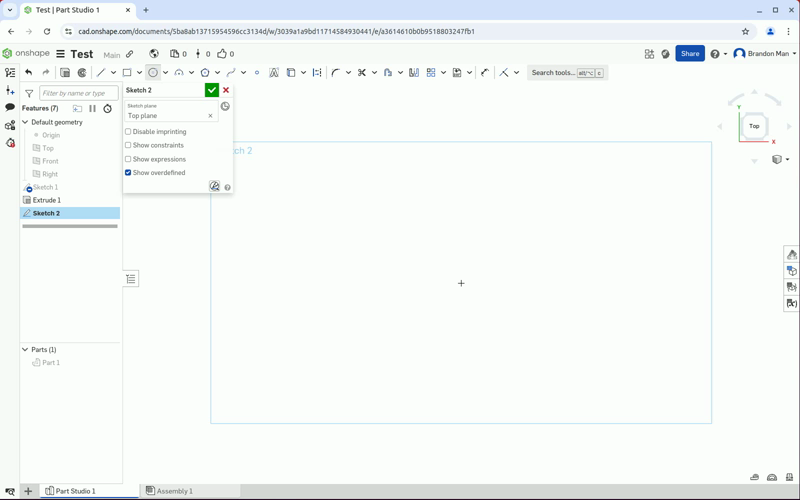
click(461, 282)
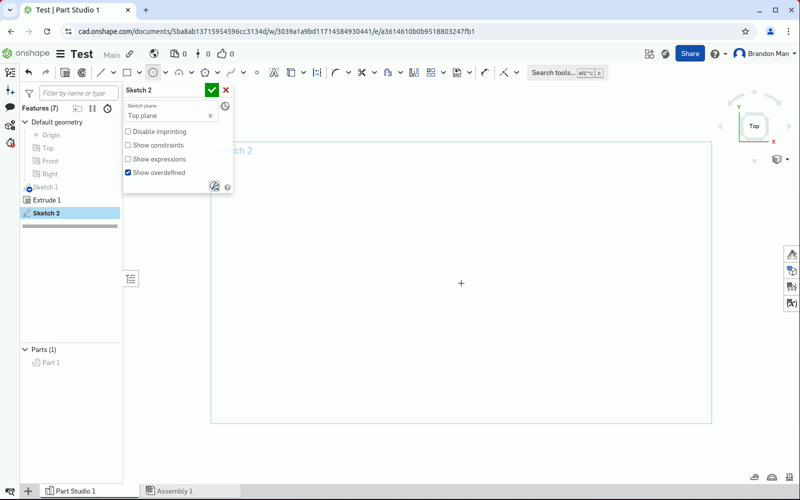
key_up(shift)
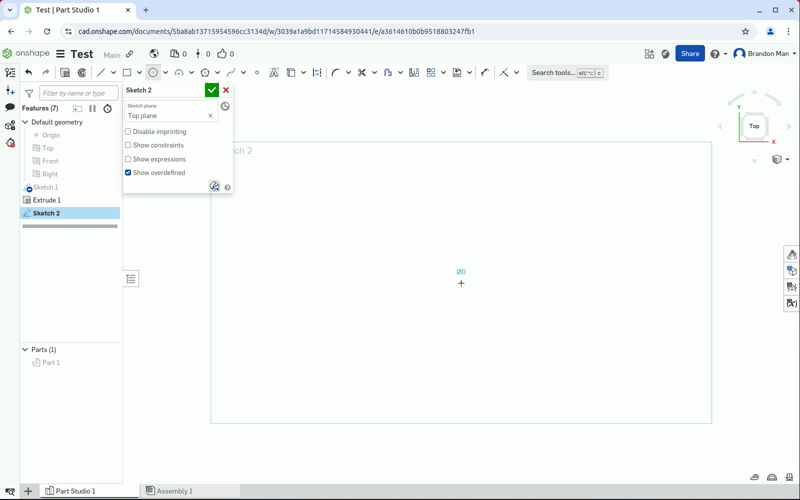
mouse_move(500, 282)
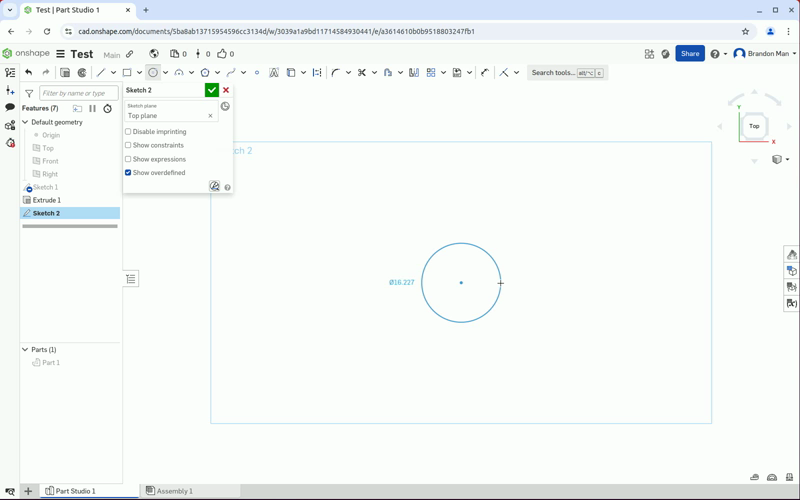
click(500, 282)
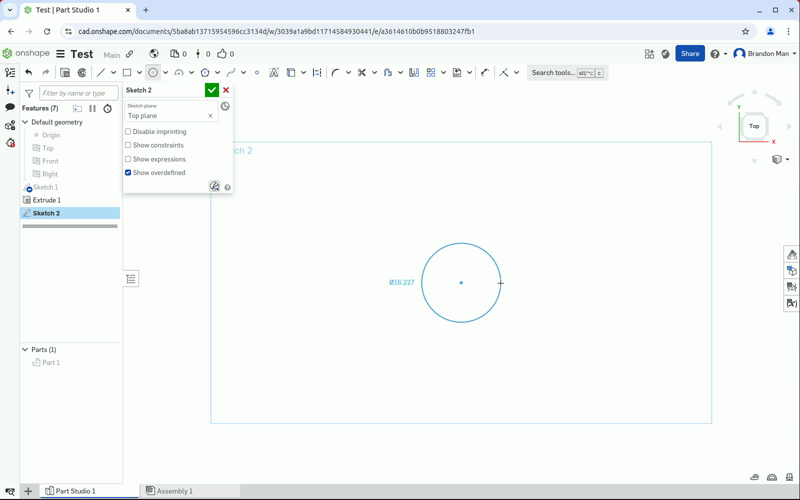
key(esc)
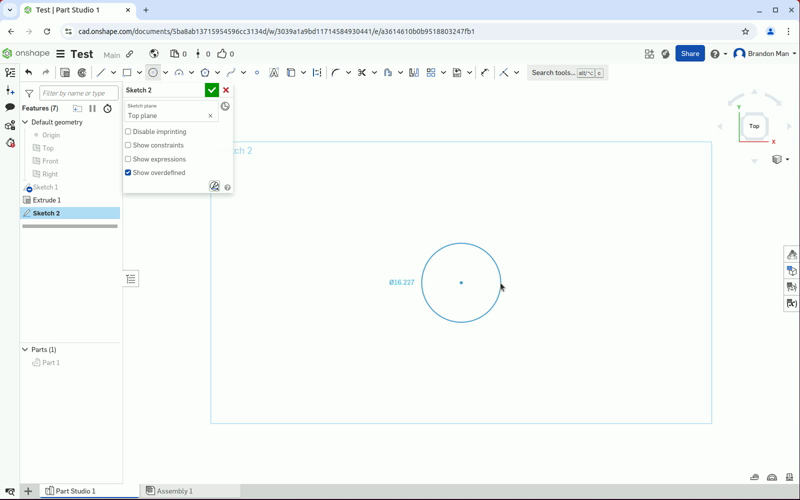
mouse_move(475, 265)
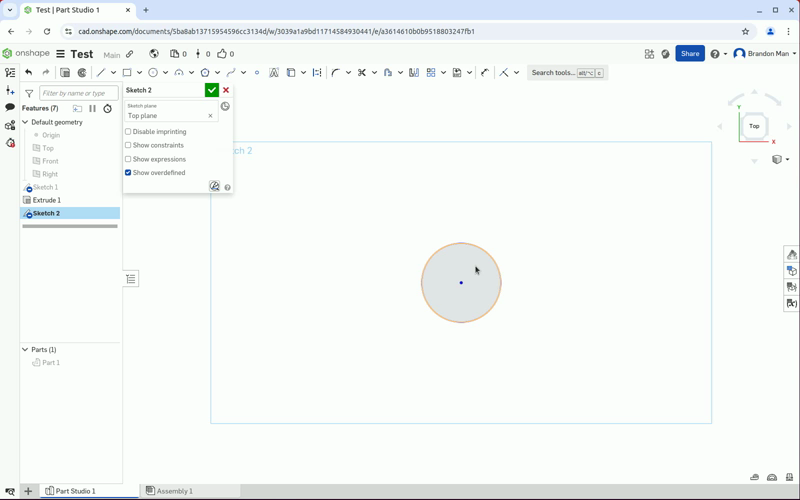
click(475, 265)
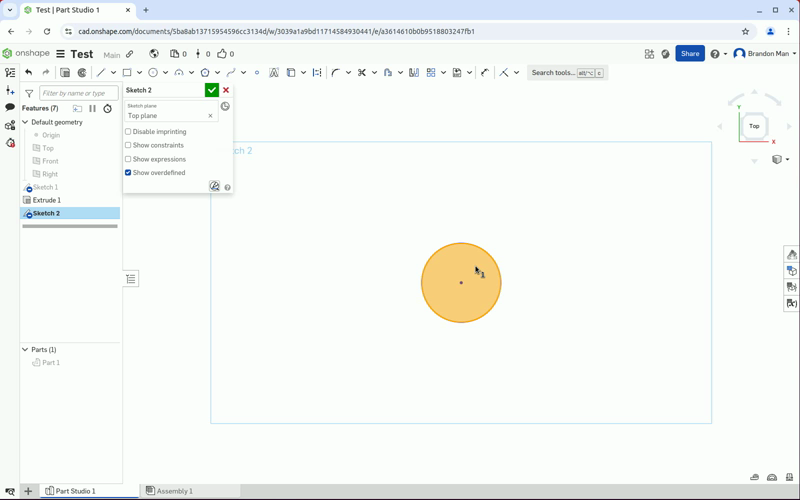
mouse_move(73, 352)
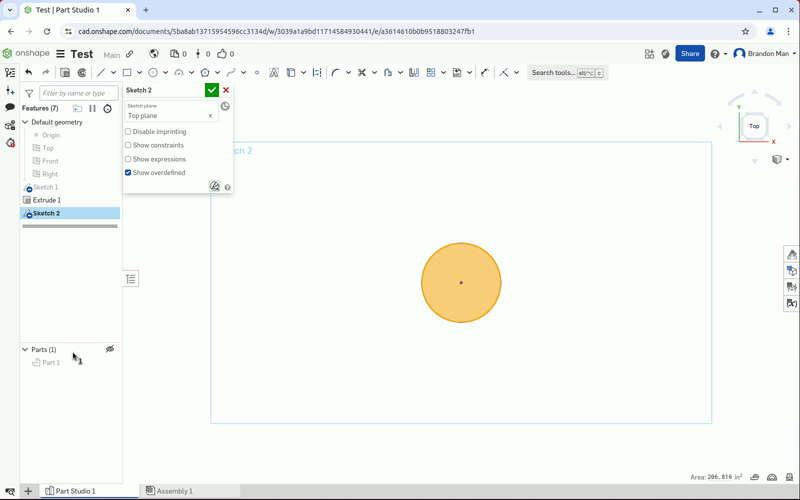
key(shift+y)
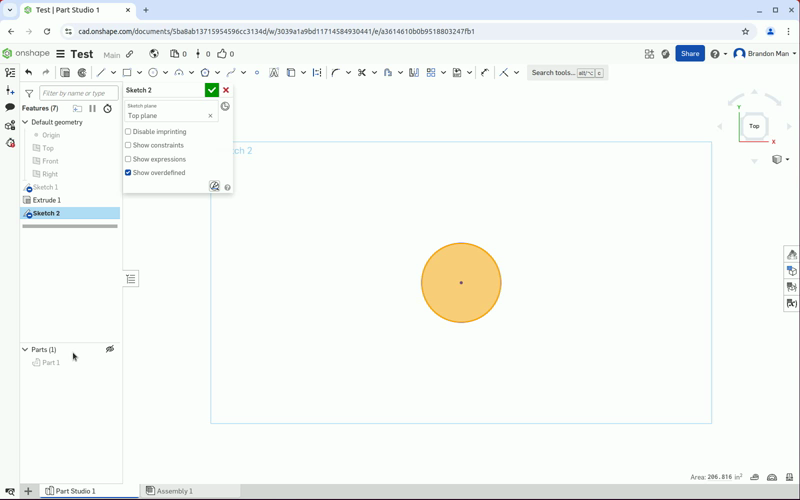
key(shift+e)
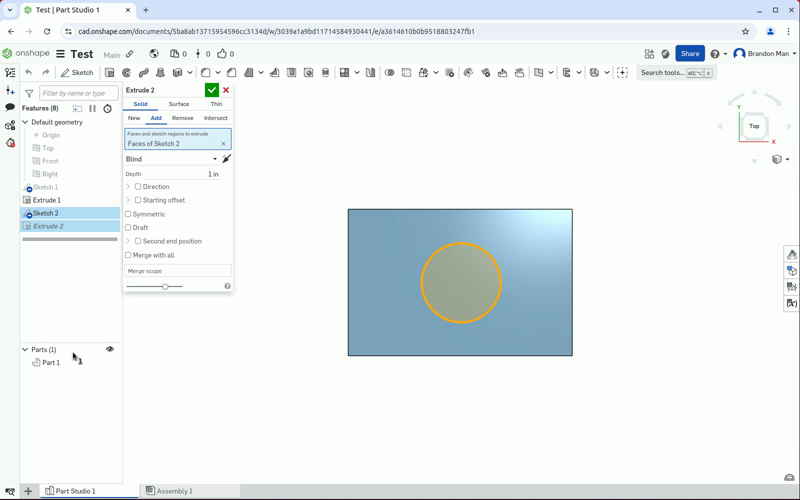
mouse_move(143, 106)
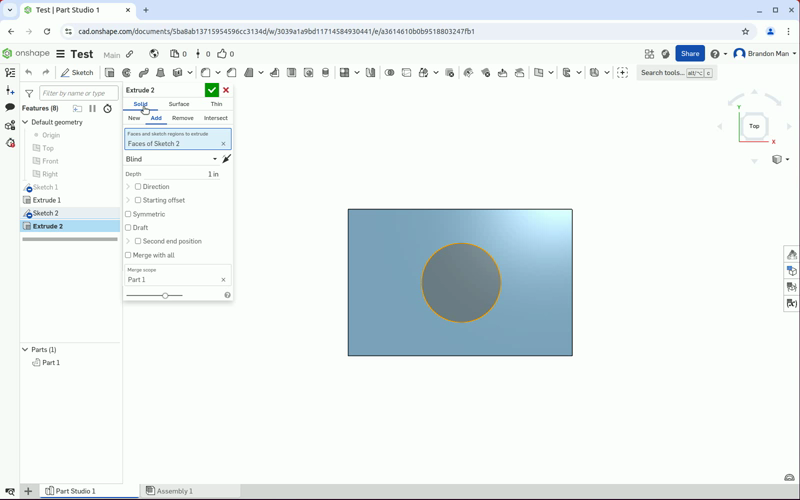
click(143, 106)
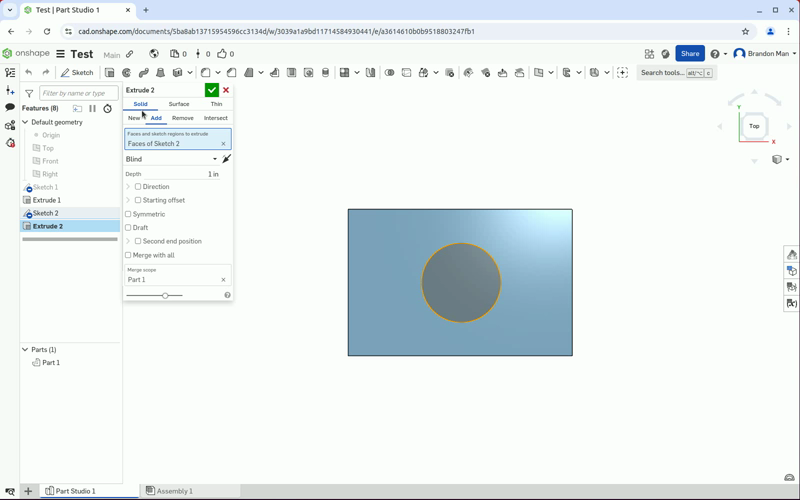
mouse_move(137, 120)
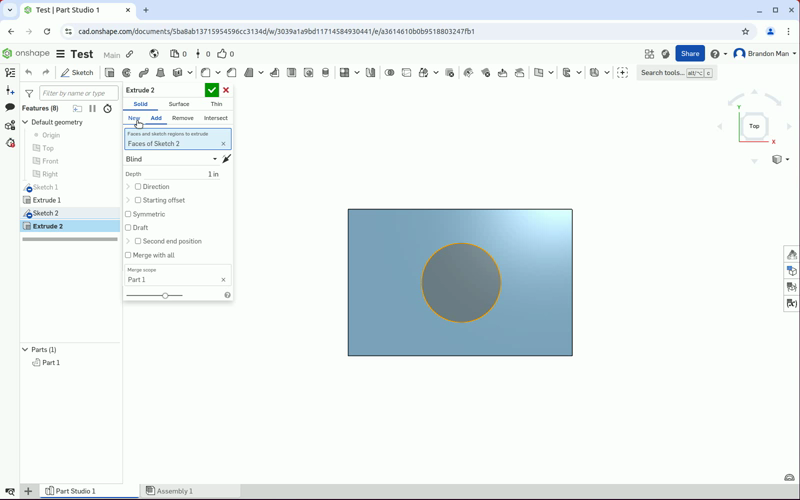
click(137, 120)
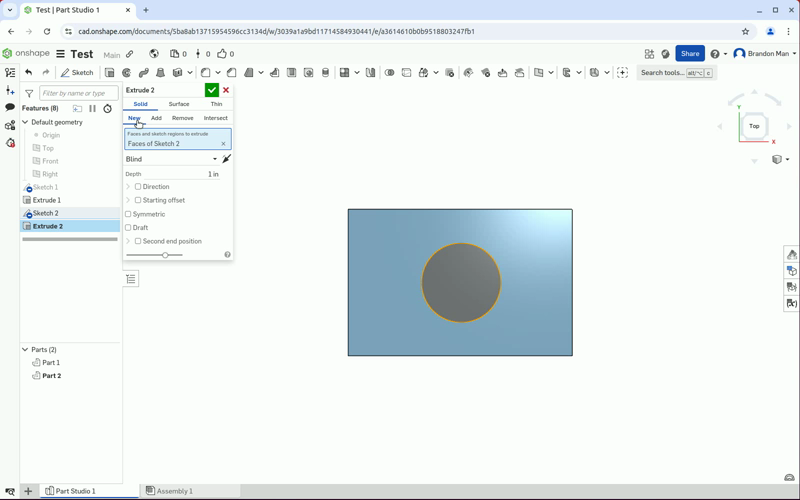
key(tab, 4)
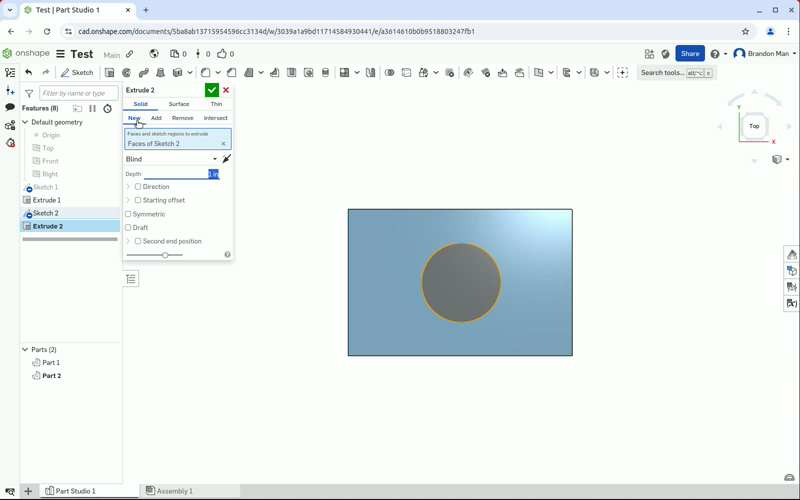
text(9.147)
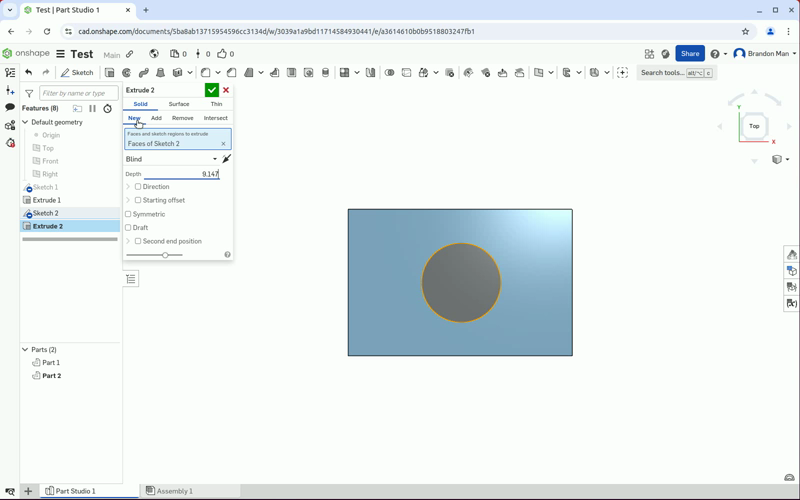
key(enter)
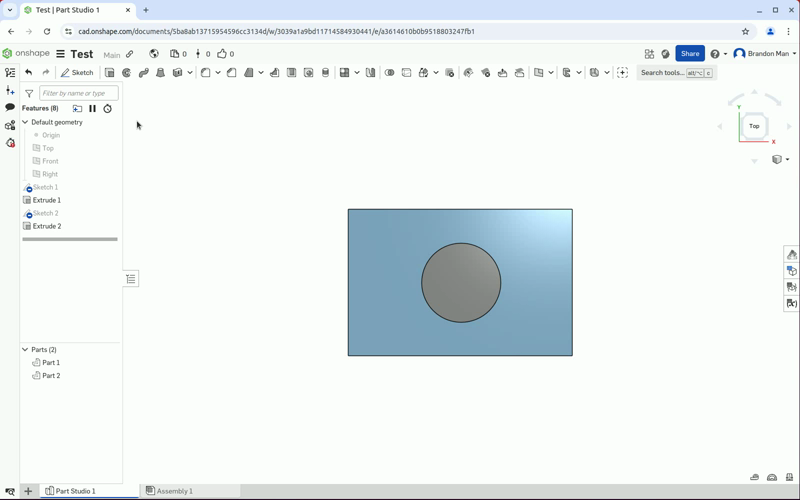
key(shift+h)
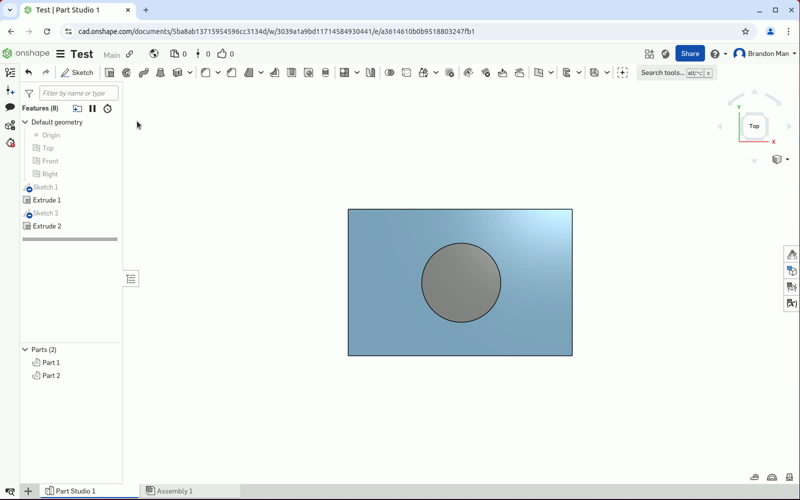
key(shift+h)
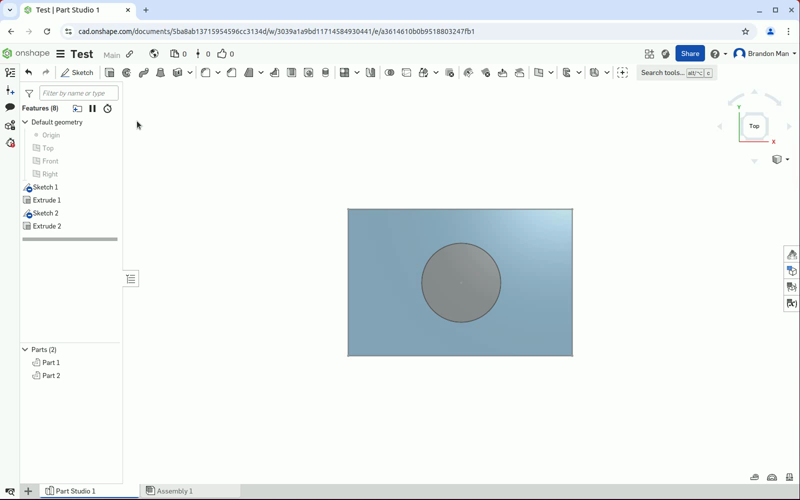
key(shift+7)
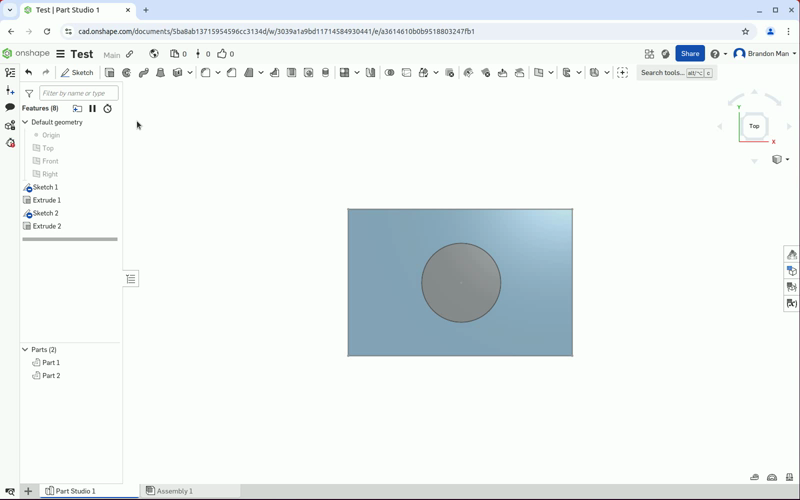
key(up, 3)
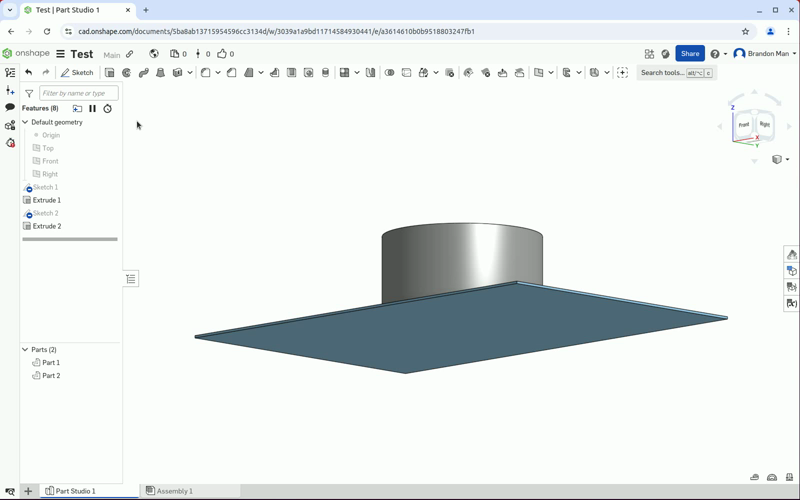
key(left, 3)
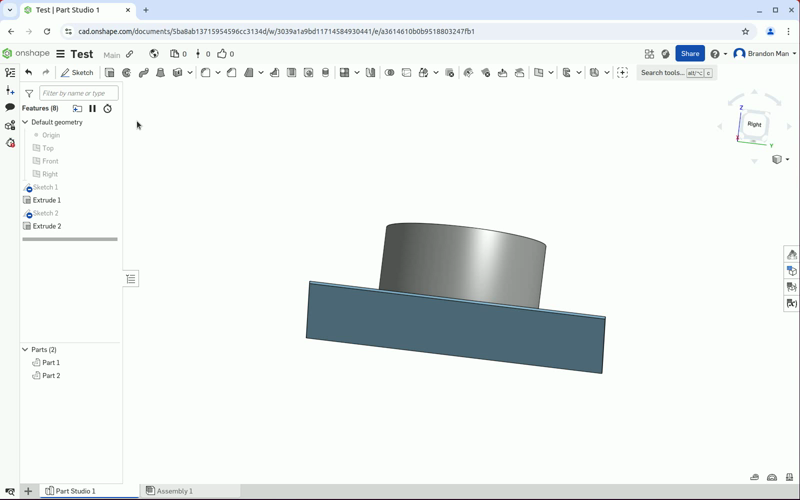
key(right, 3)
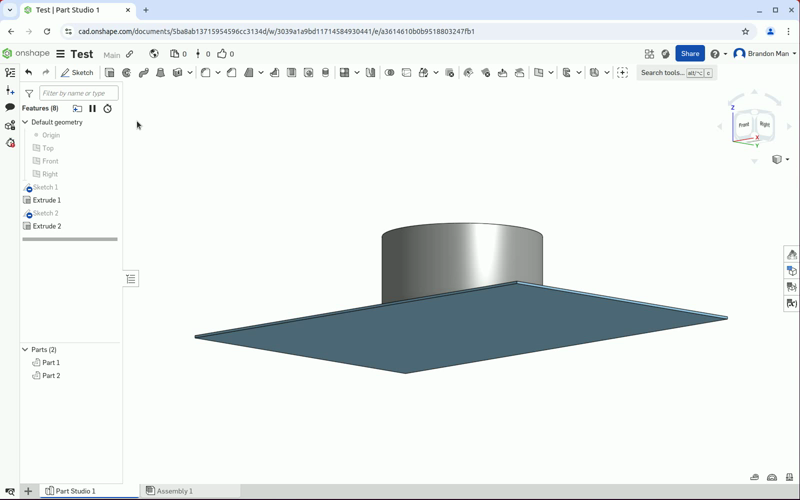
key(down, 3)
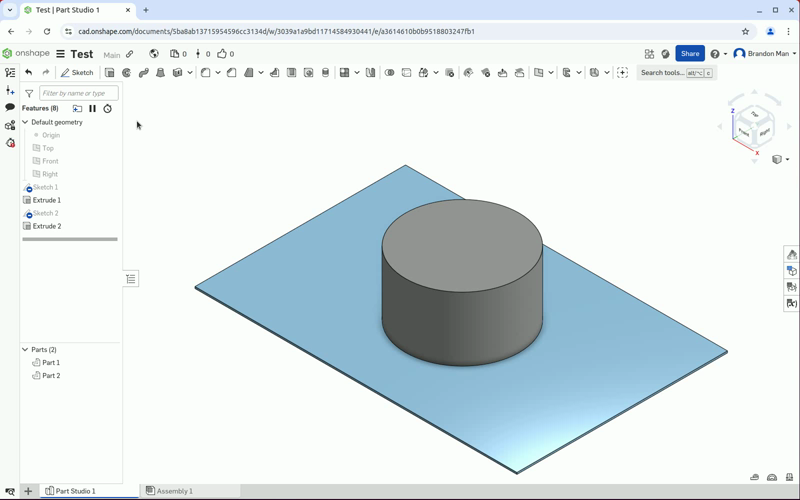
mouse_move(73, 189)
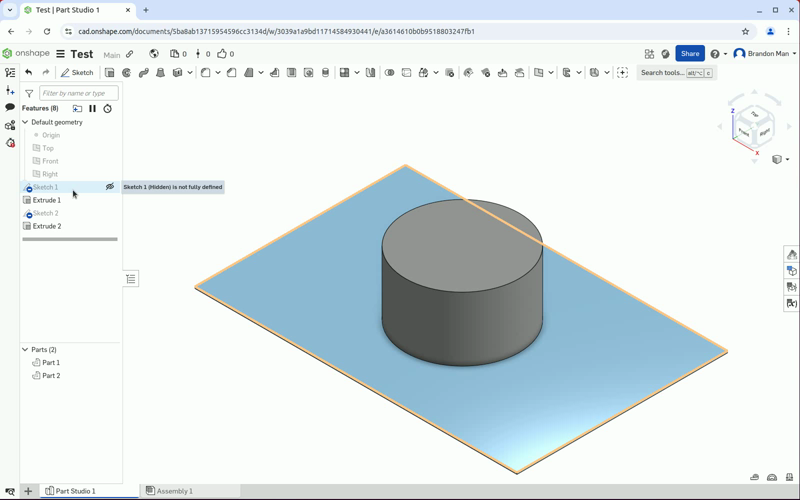
click(73, 189)